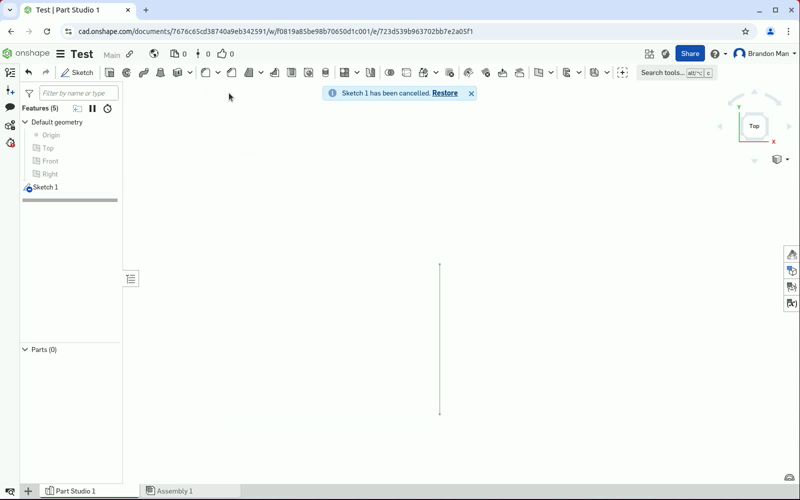
key(shift+h)
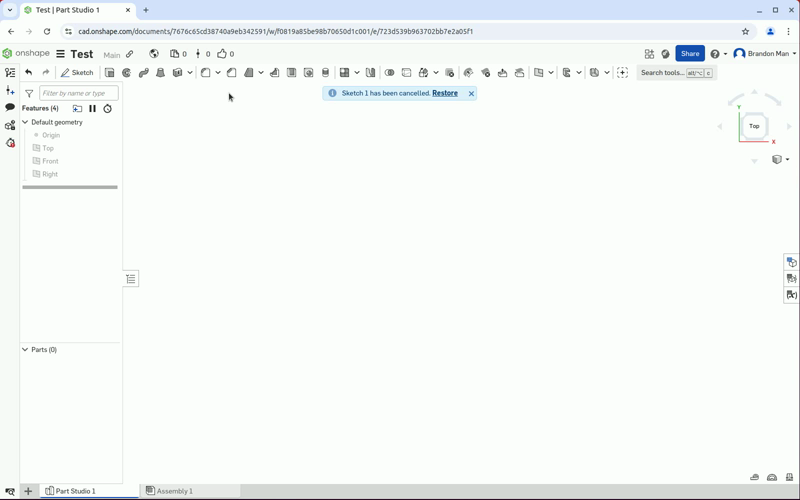
mouse_move(73, 352)
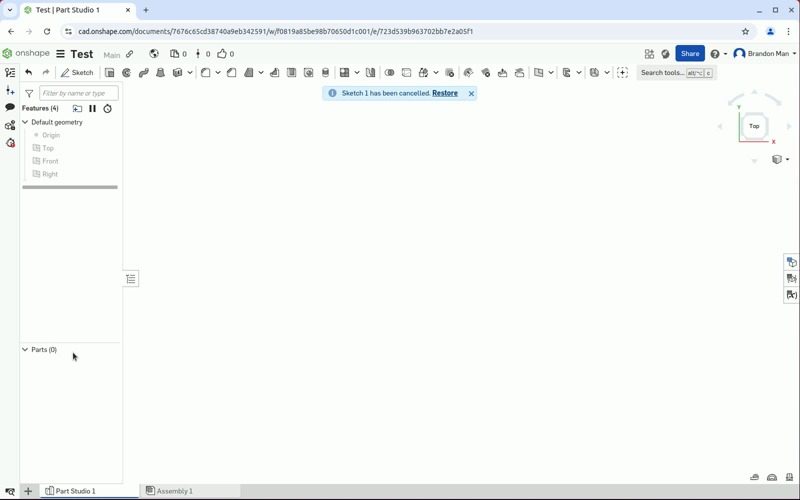
key(y)
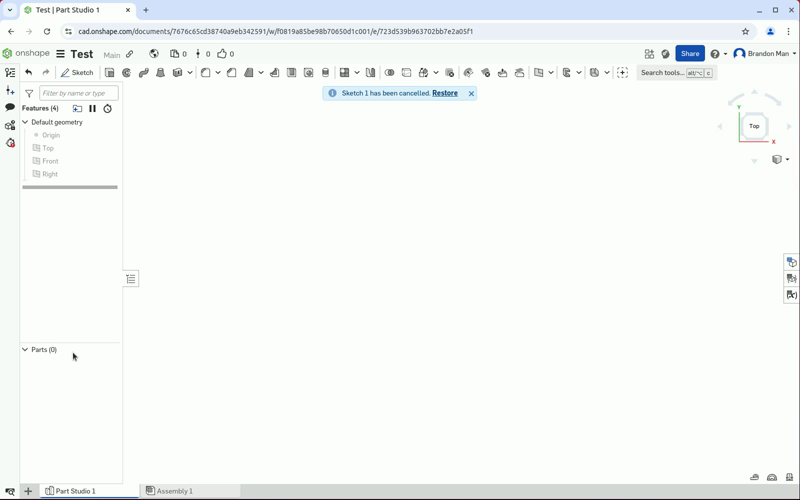
key(shift+p)
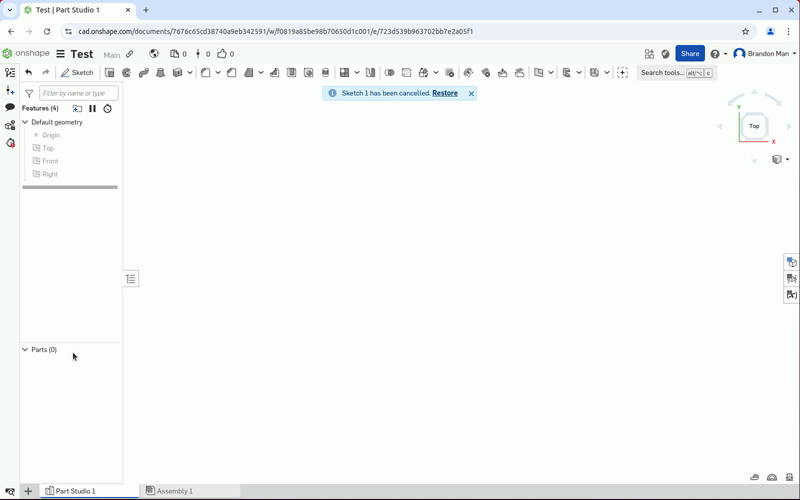
key(space)
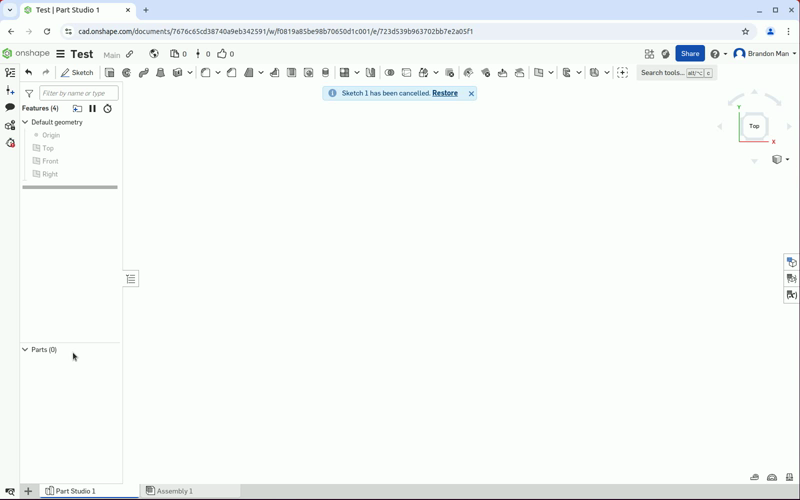
key_down(shift)
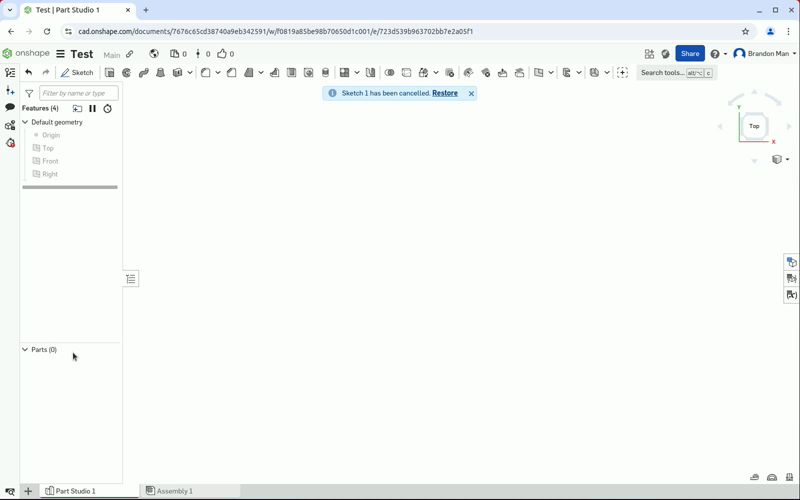
key(up)
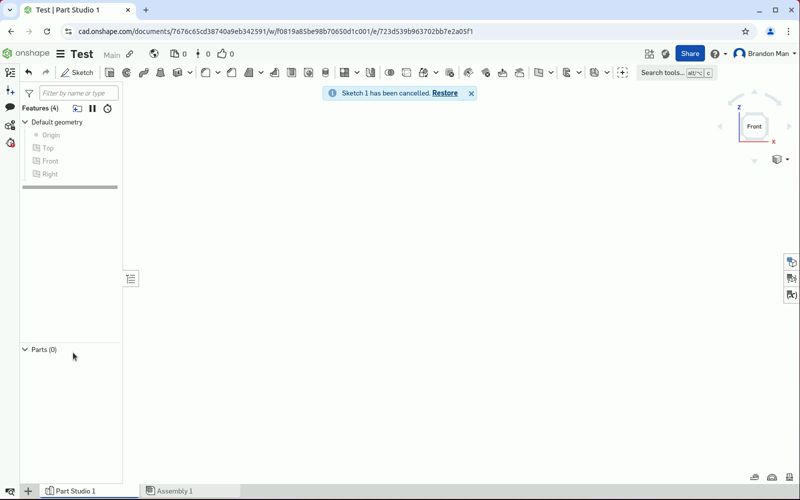
key_up(shift)
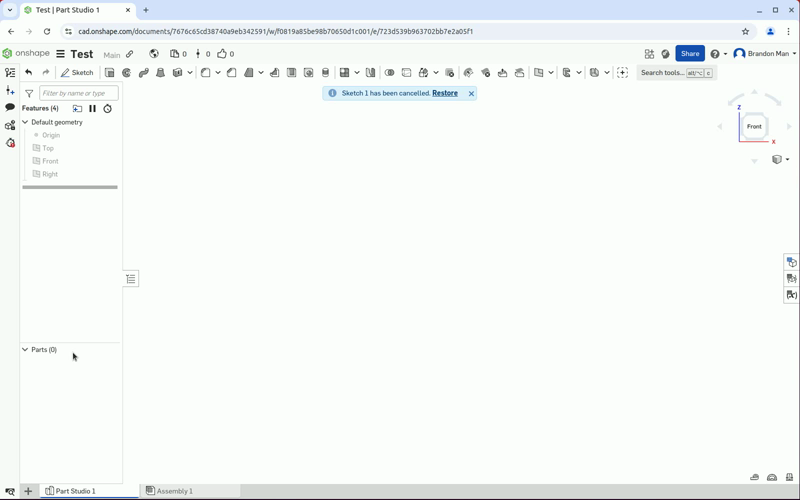
mouse_move(73, 352)
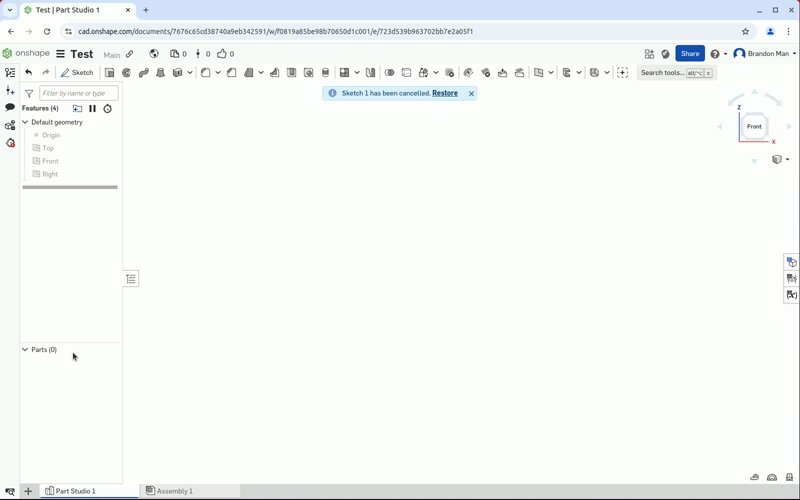
key(shift+y)
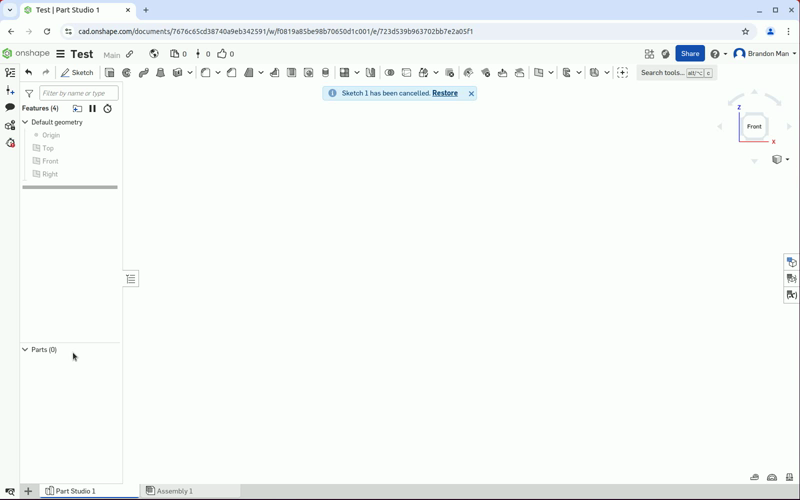
key(shift+s)
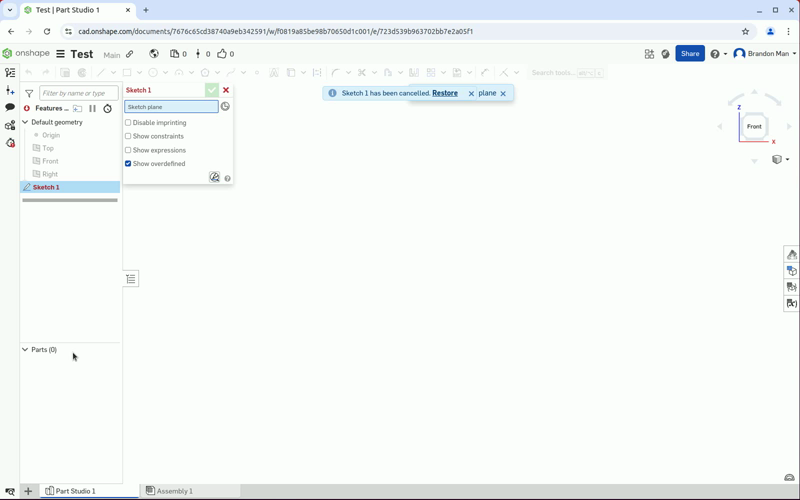
mouse_move(73, 163)
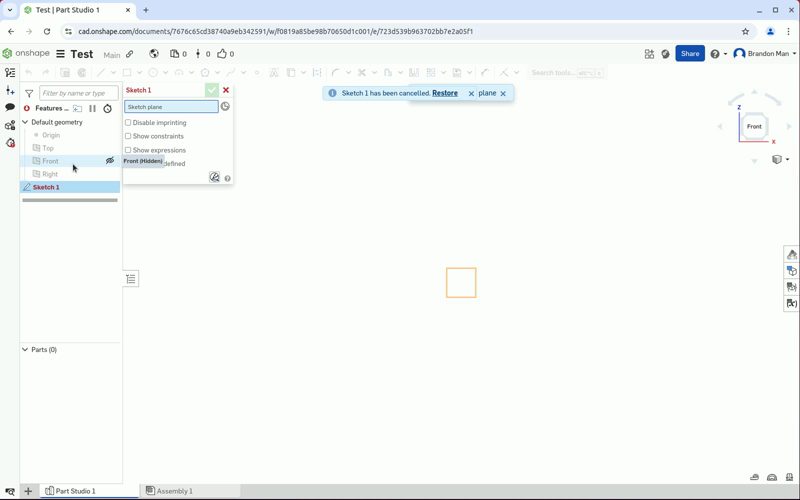
click(73, 163)
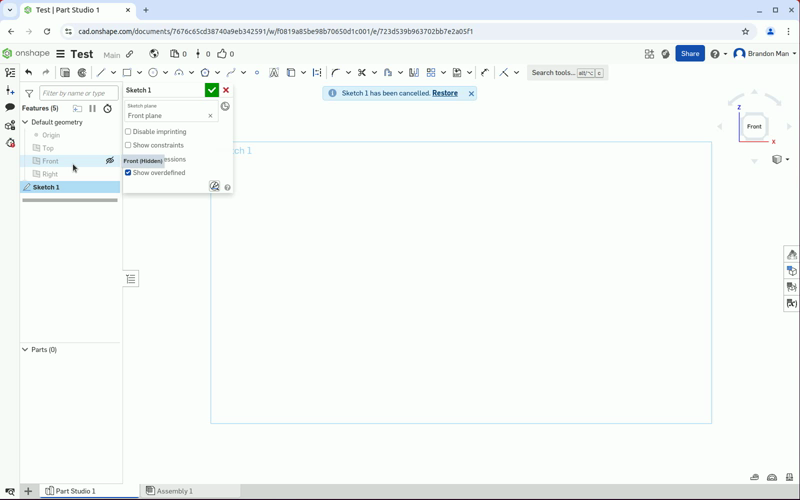
mouse_move(73, 352)
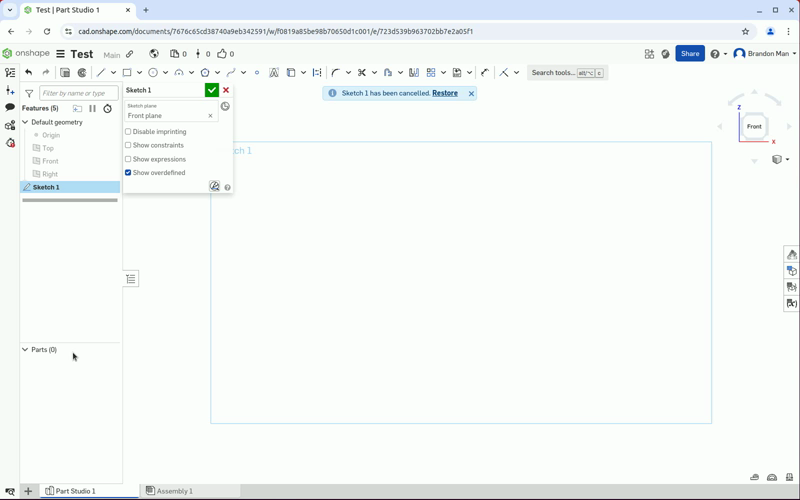
key(y)
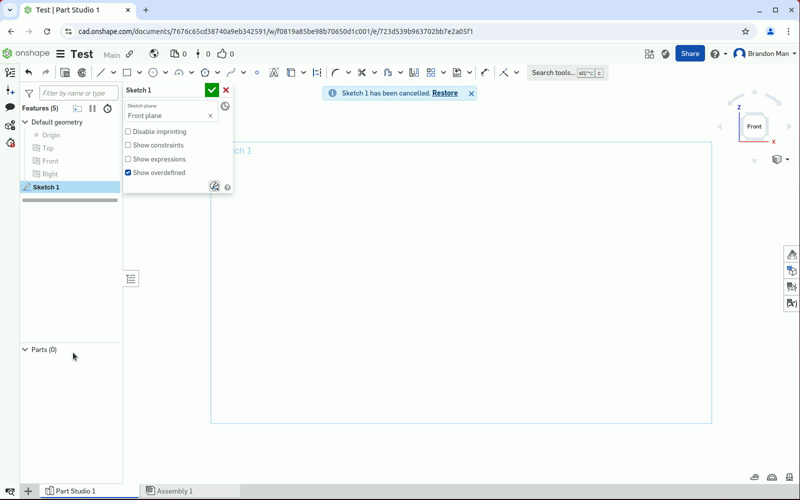
key(c)
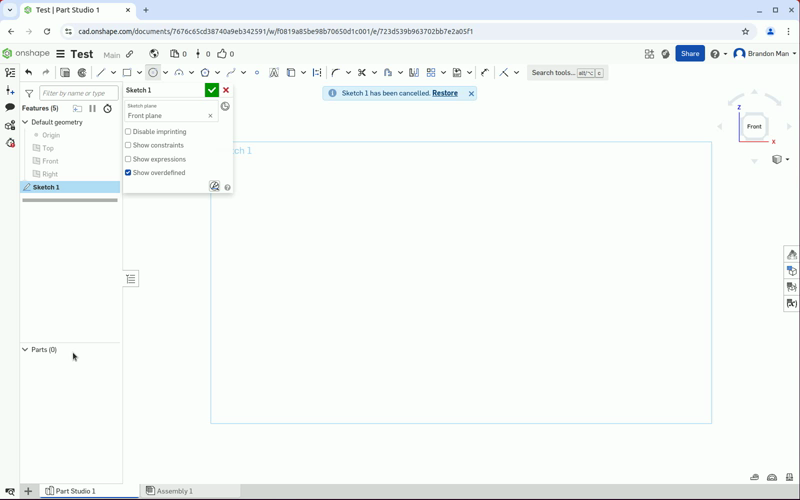
key_down(shift)
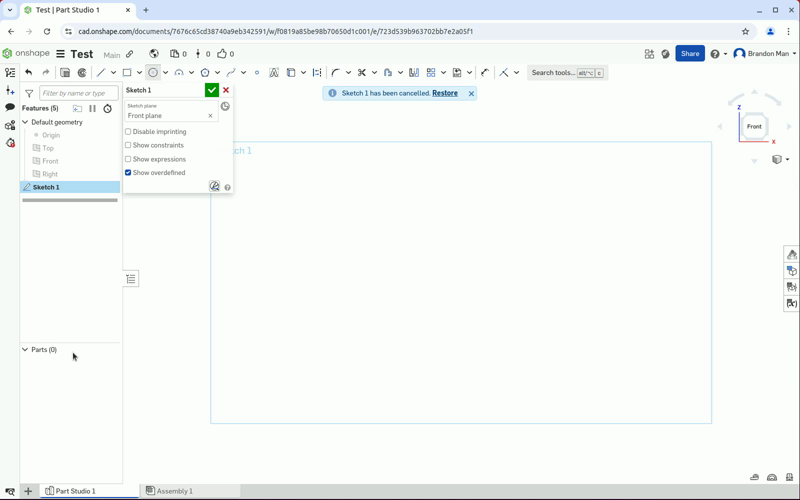
mouse_move(461, 282)
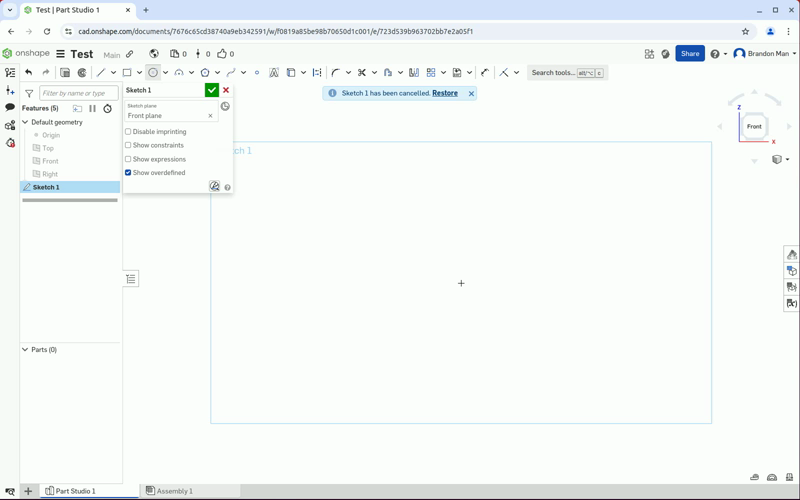
click(461, 282)
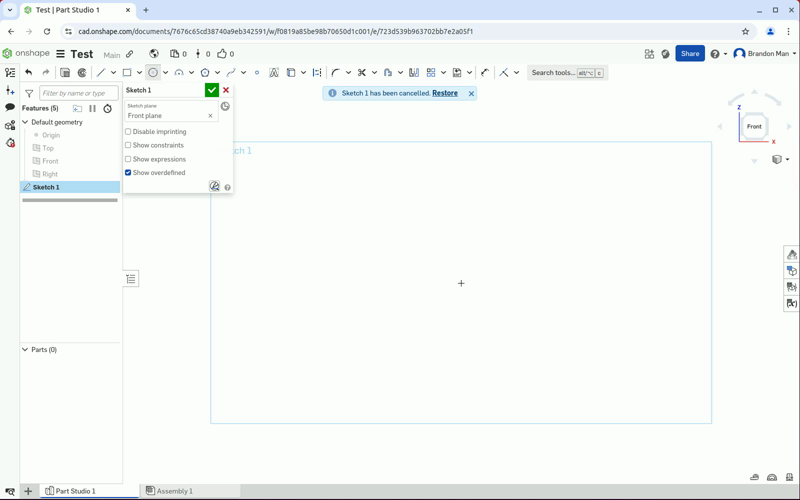
key_up(shift)
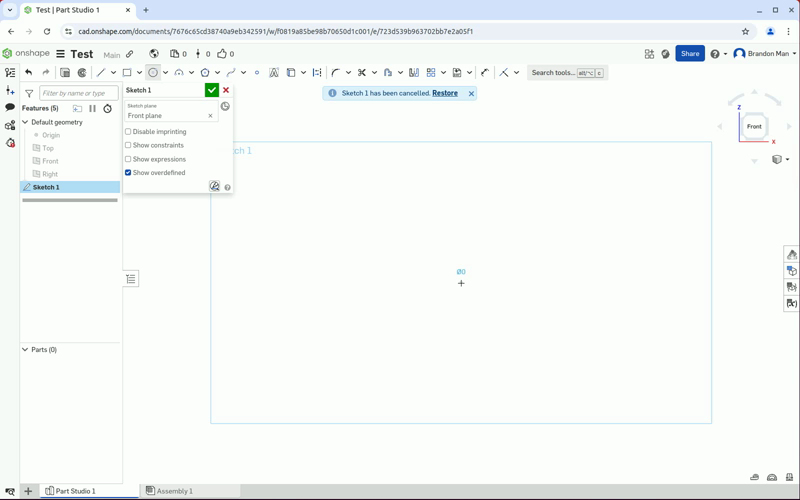
mouse_move(574, 282)
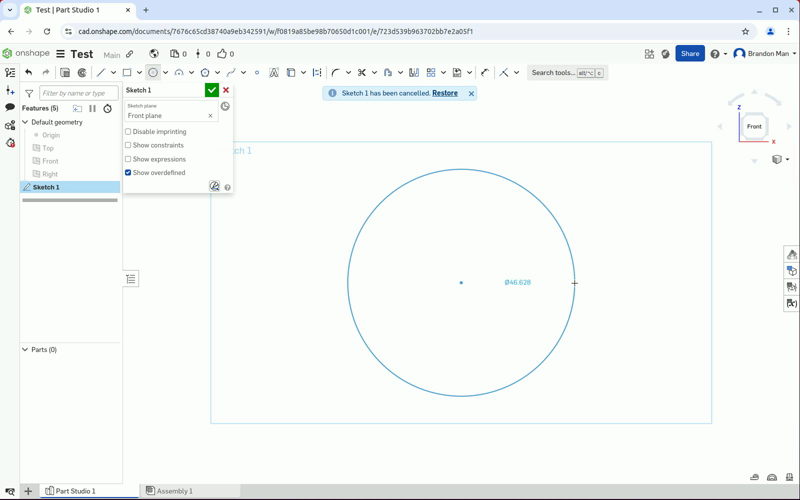
click(574, 282)
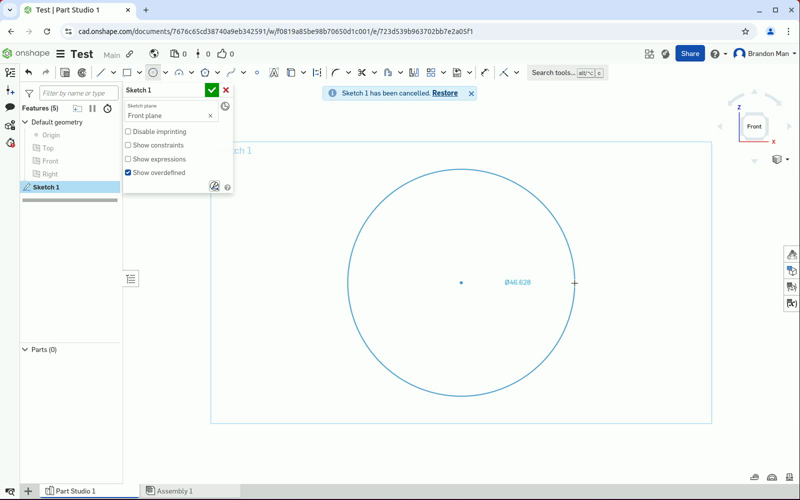
key(esc)
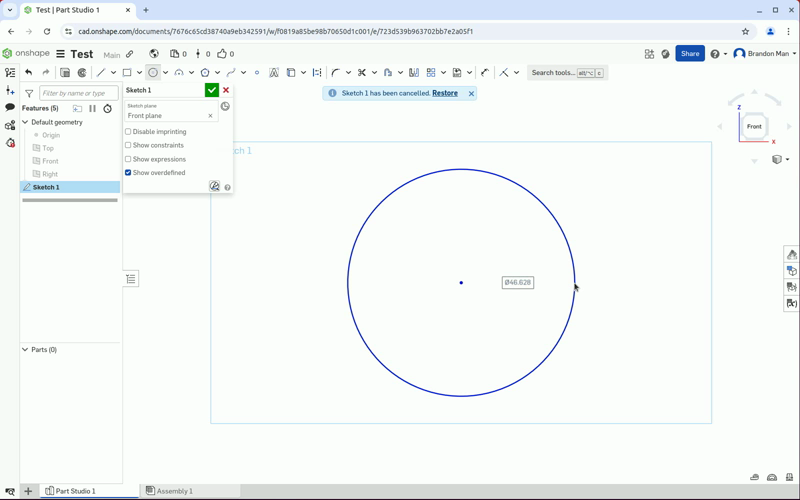
mouse_move(389, 277)
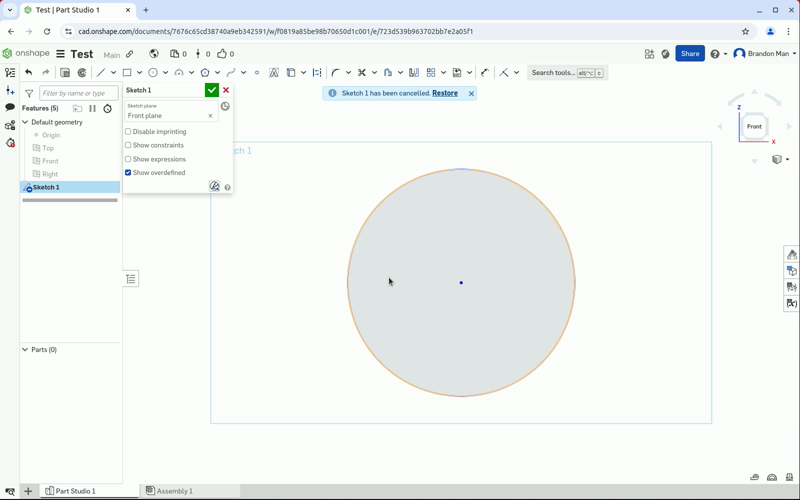
click(389, 277)
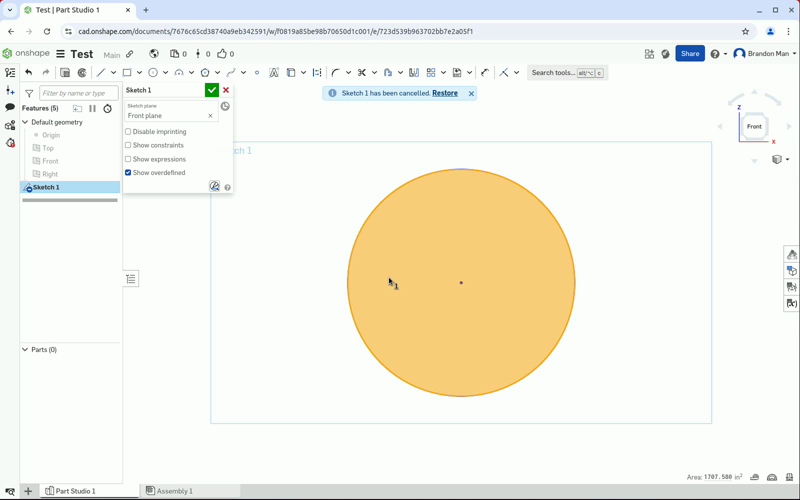
mouse_move(73, 352)
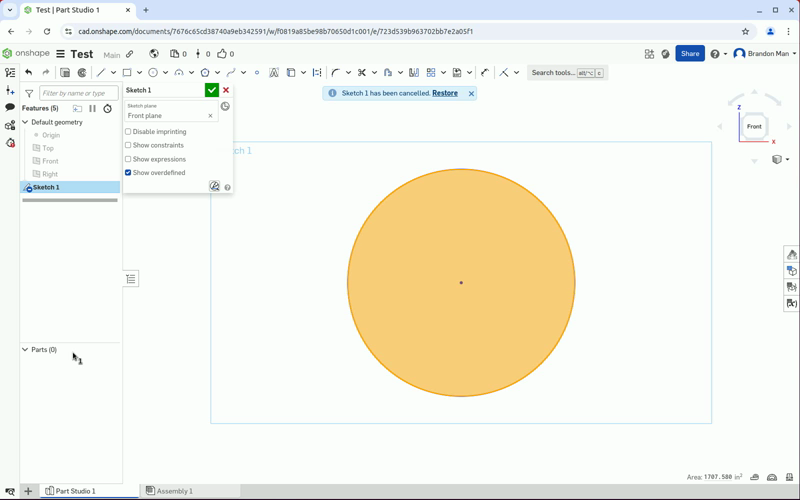
key(shift+y)
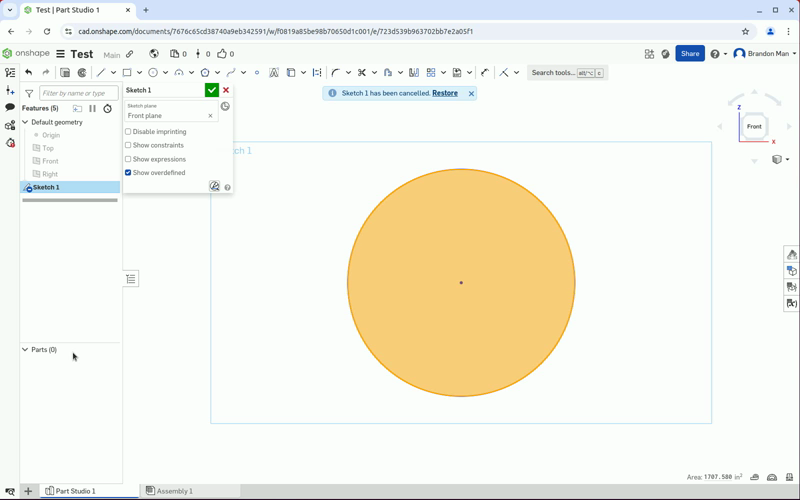
key(shift+e)
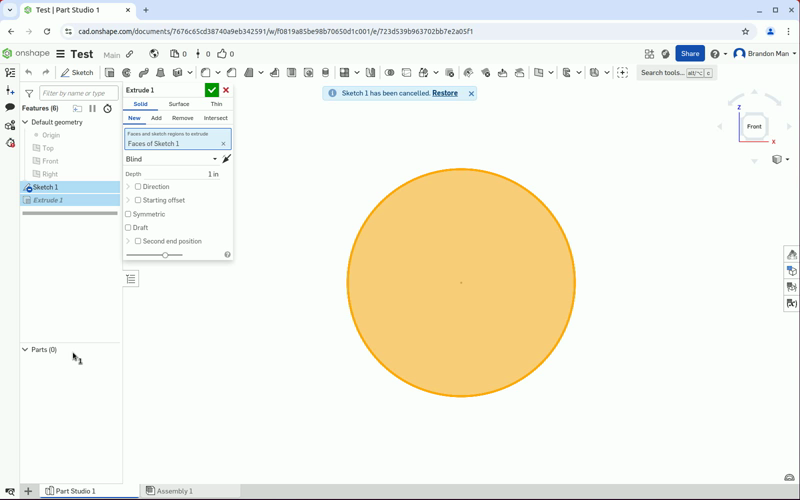
mouse_move(143, 106)
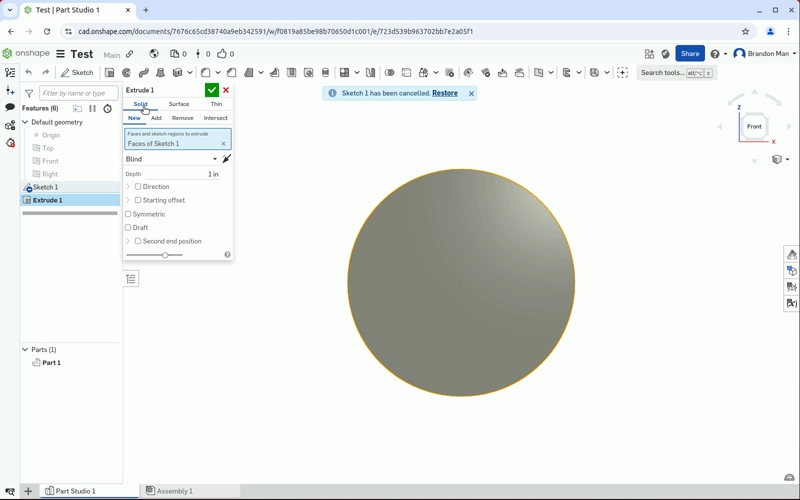
click(143, 106)
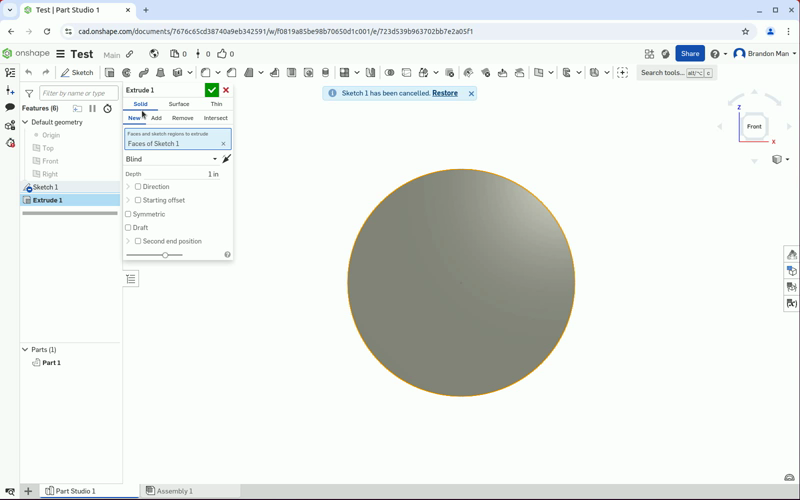
mouse_move(137, 120)
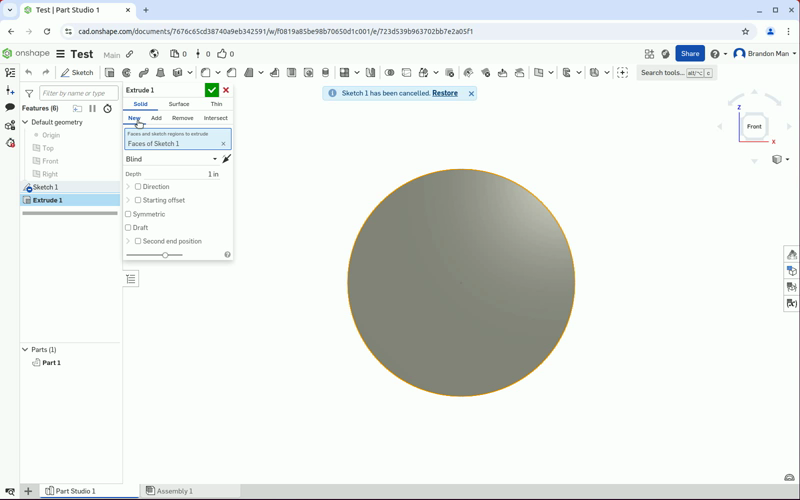
click(137, 120)
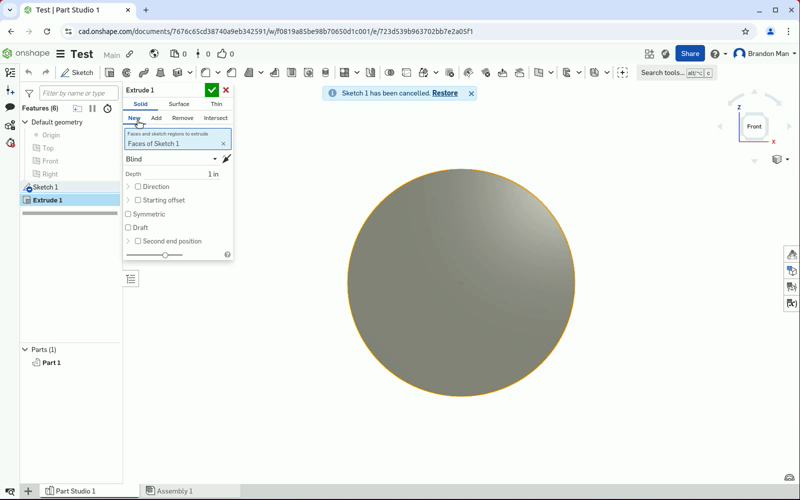
key(tab, 4)
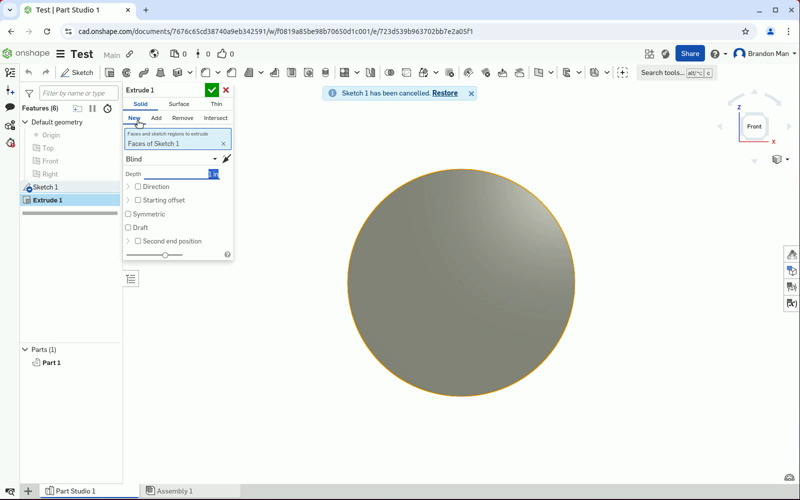
text(0.722)
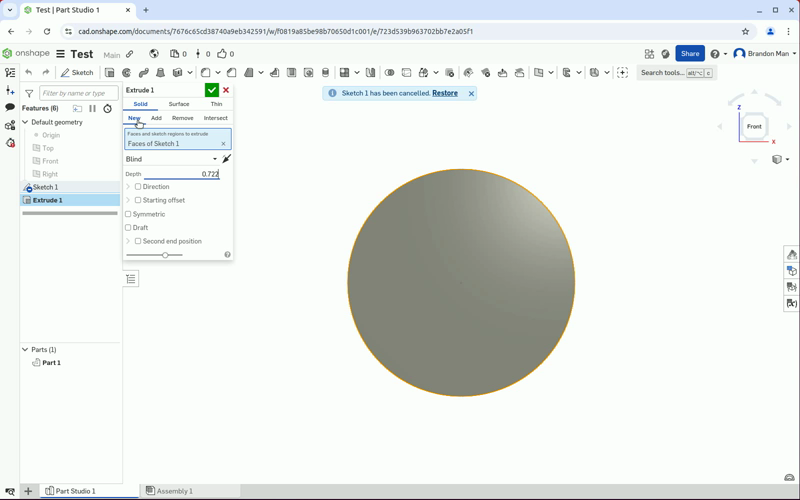
key(enter)
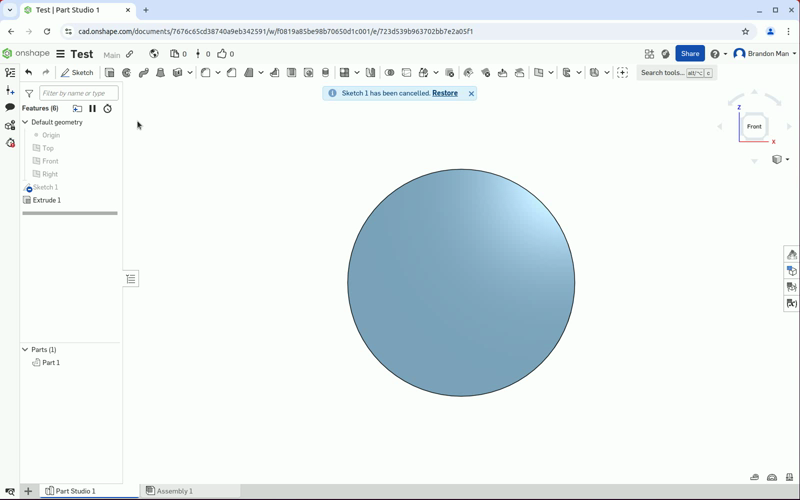
key(shift+h)
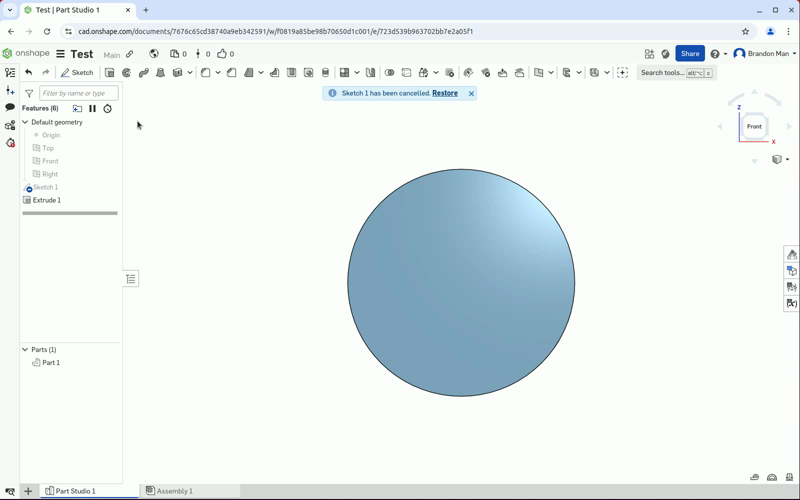
key(shift+h)
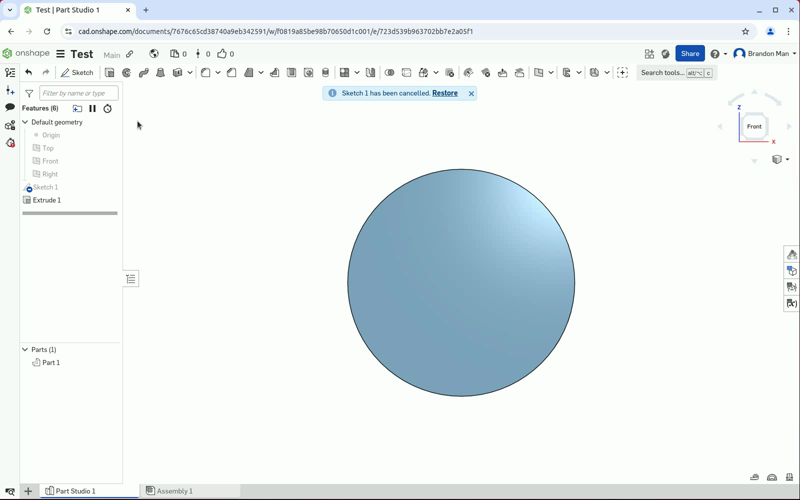
mouse_move(73, 189)
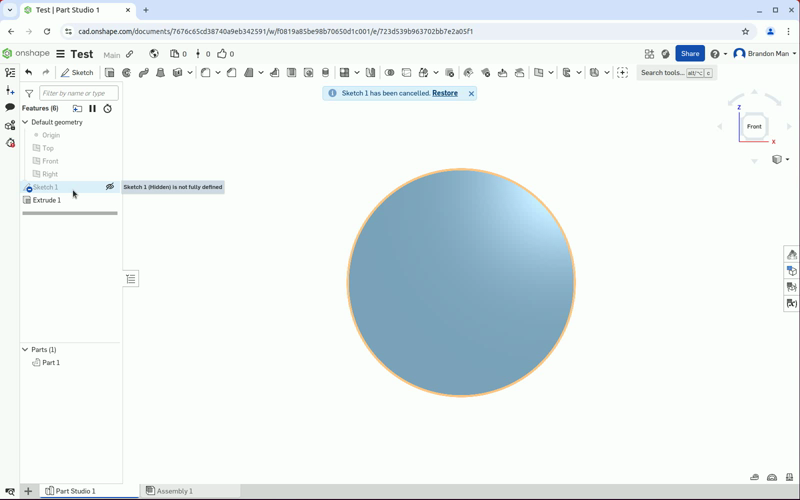
click(73, 189)
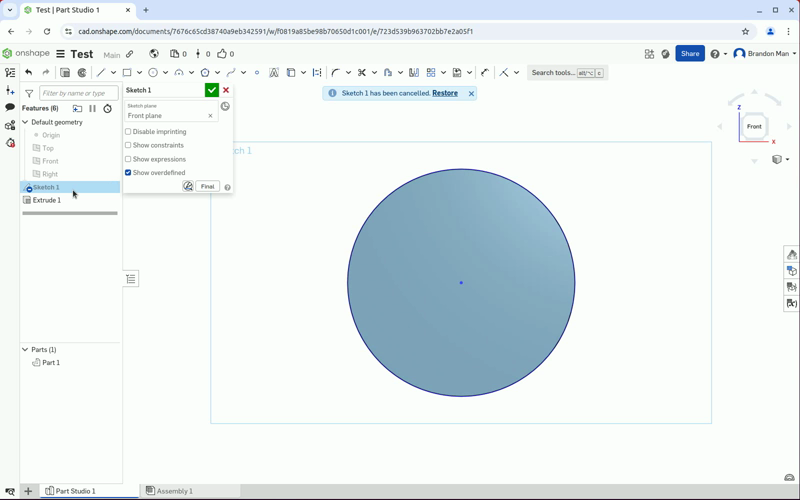
mouse_move(229, 92)
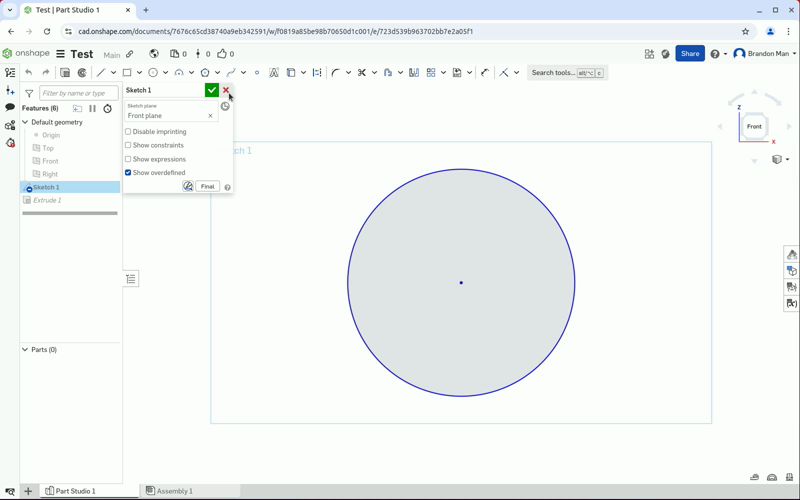
click(229, 92)
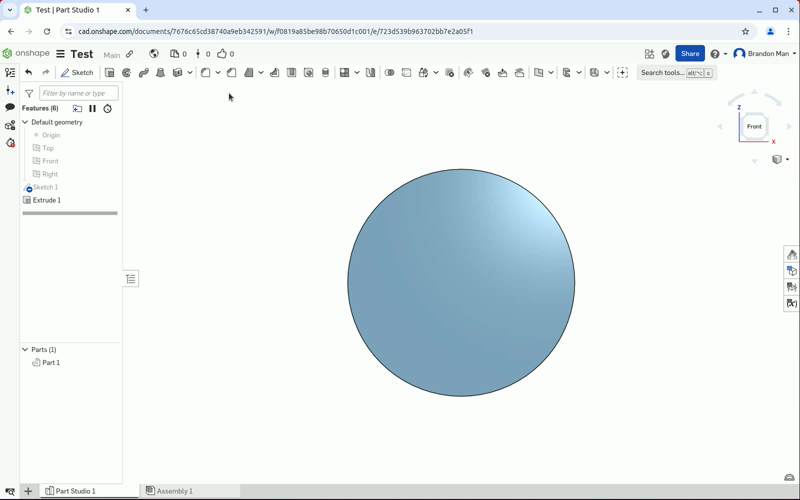
mouse_move(541, 75)
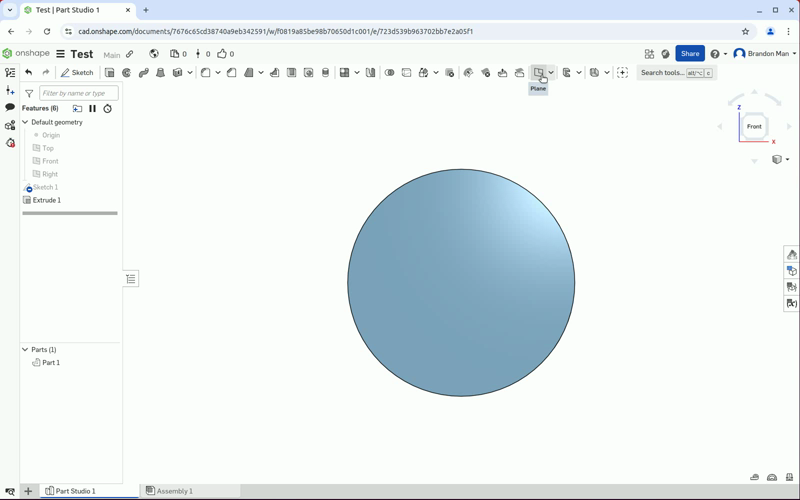
click(541, 75)
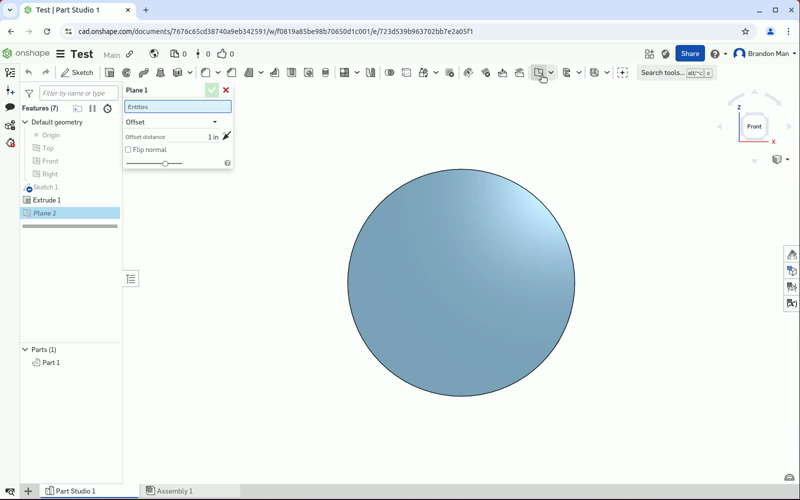
mouse_move(73, 163)
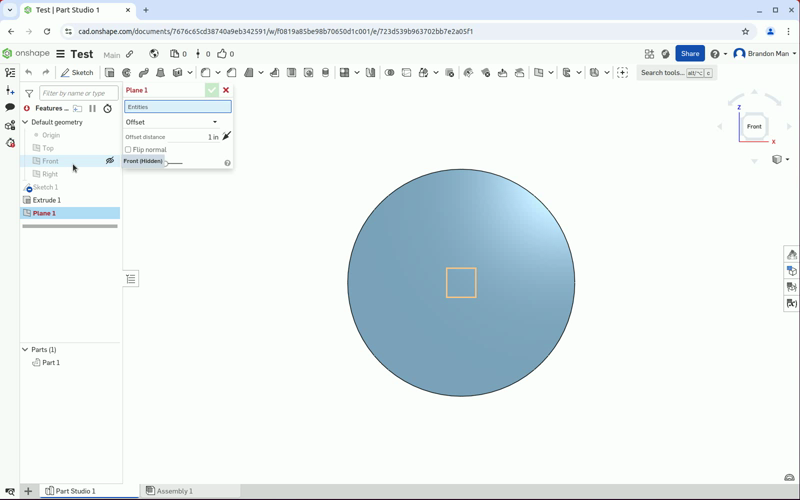
click(73, 163)
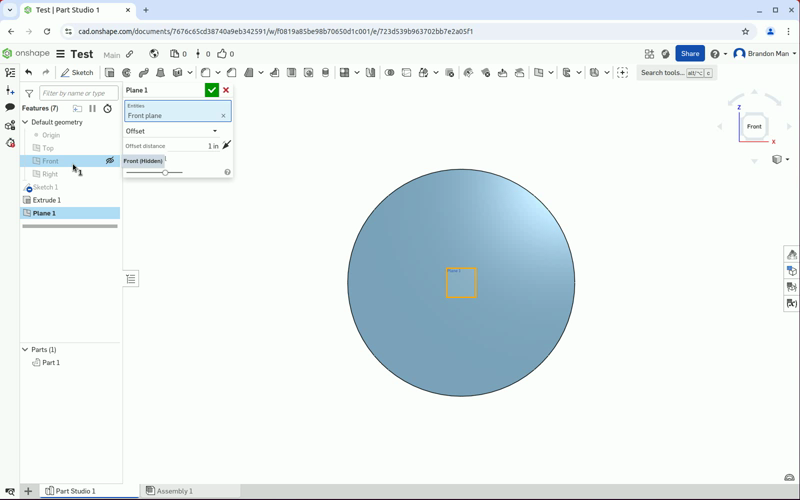
key(tab, 2)
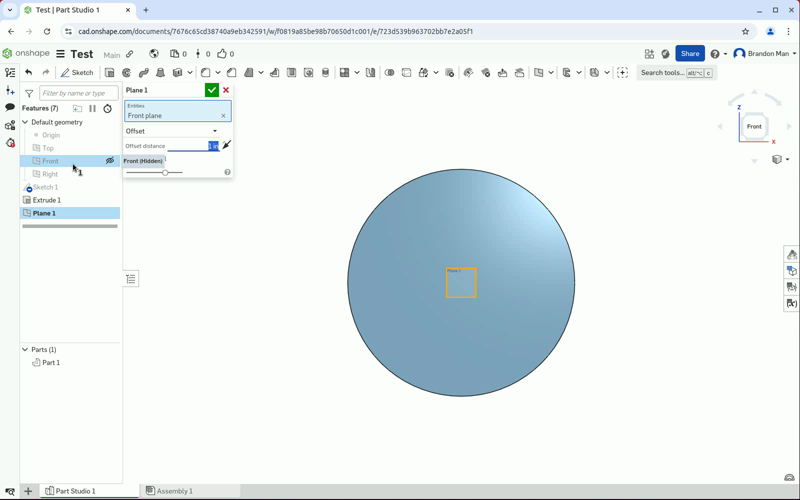
text(0.709)
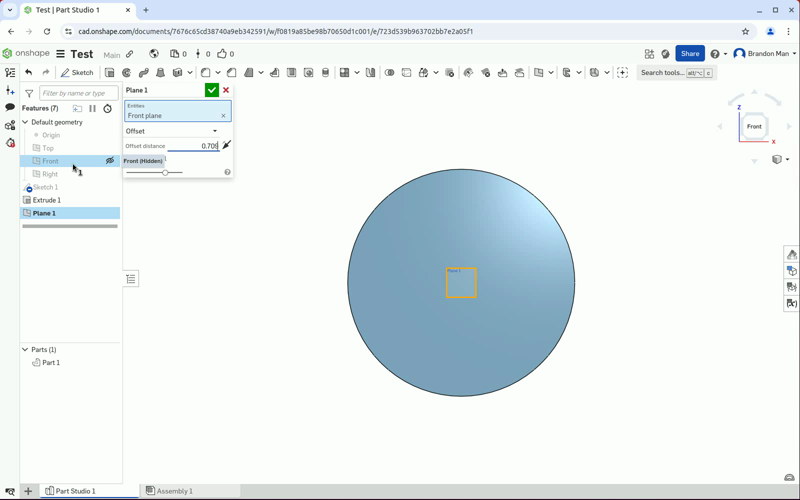
key(enter, 2)
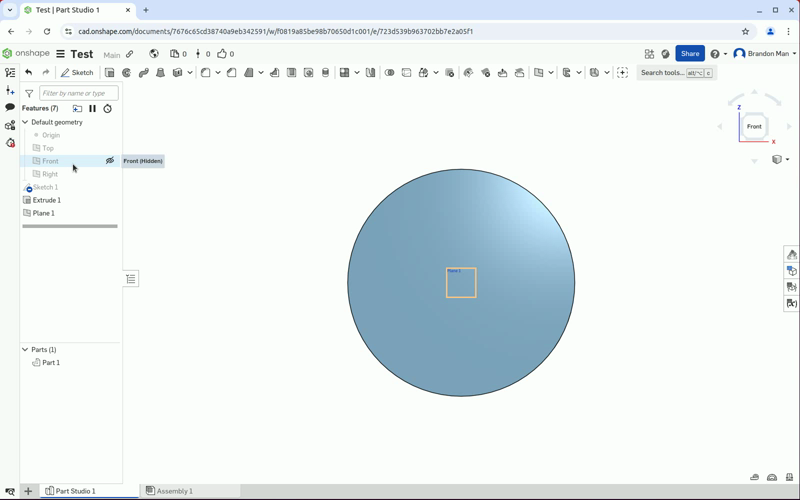
key(shift+s)
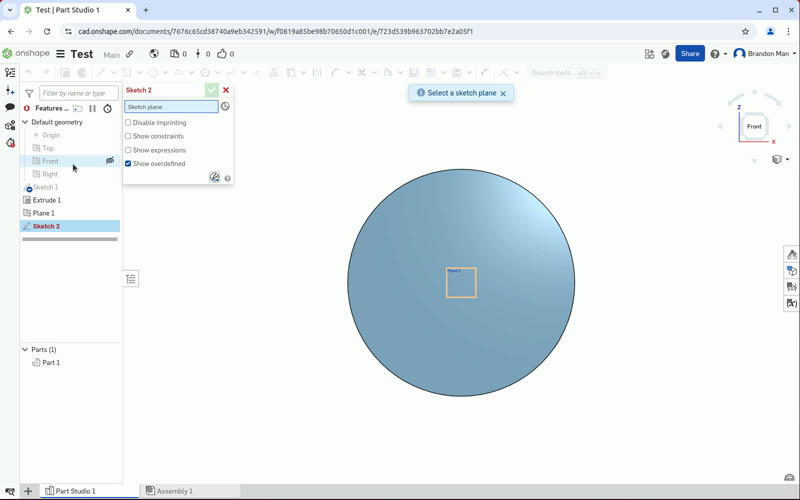
mouse_move(73, 215)
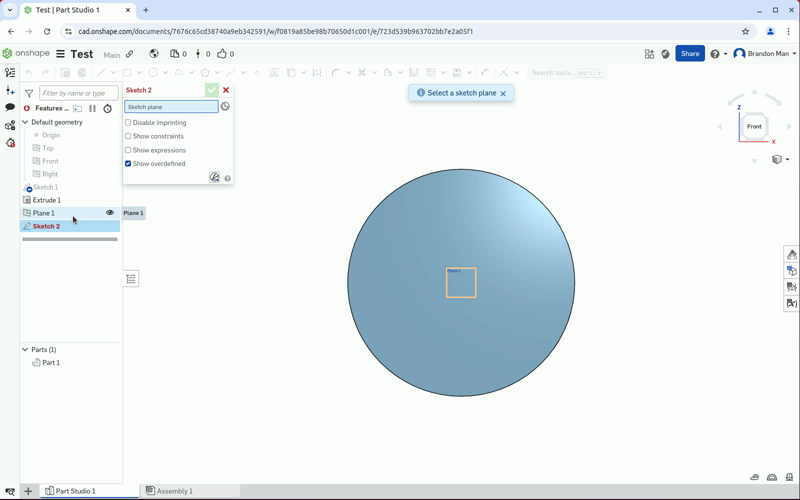
click(73, 215)
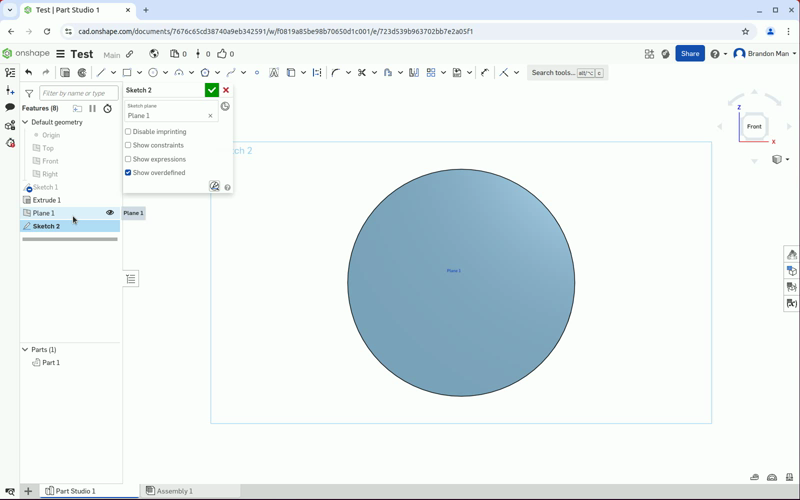
mouse_move(73, 352)
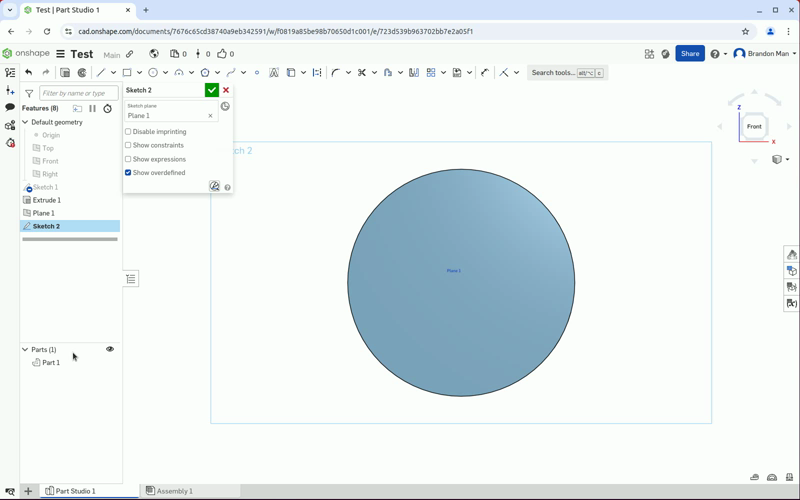
key(y)
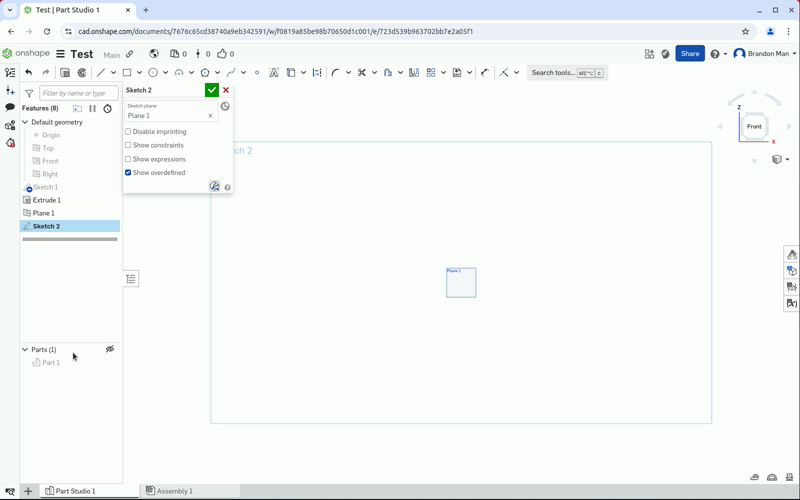
key(c)
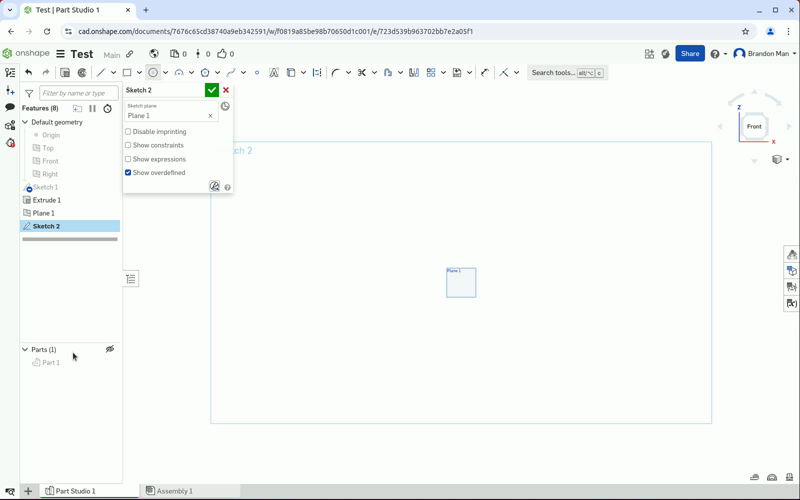
key_down(shift)
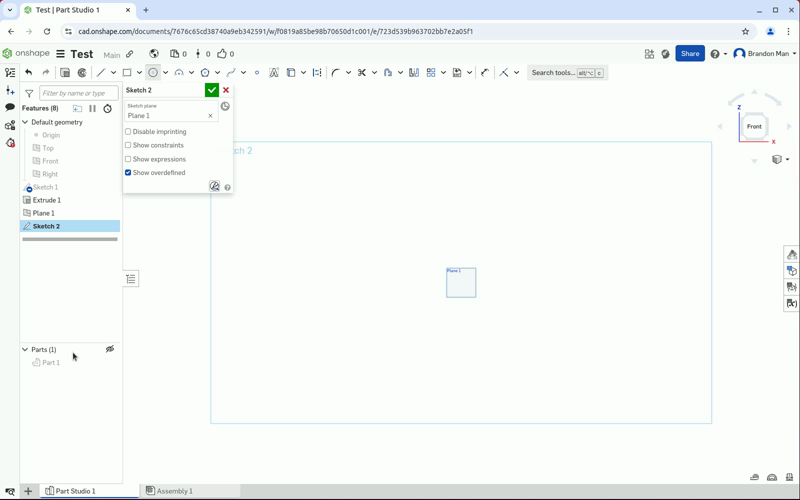
mouse_move(461, 282)
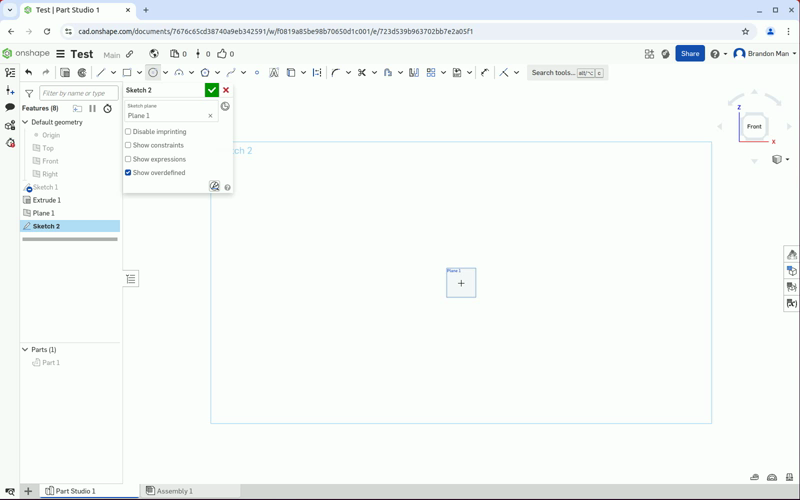
click(461, 282)
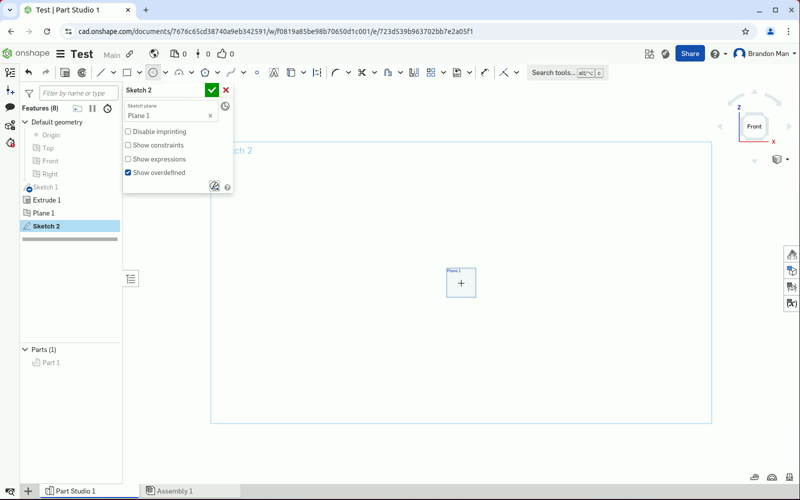
key_up(shift)
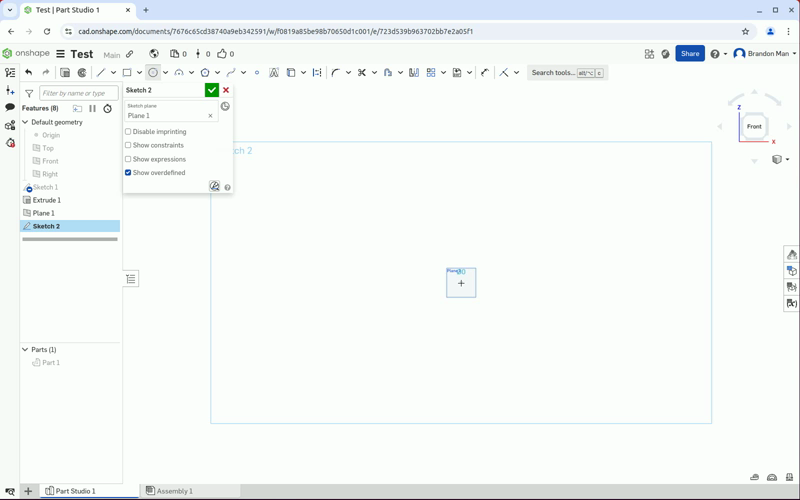
mouse_move(552, 282)
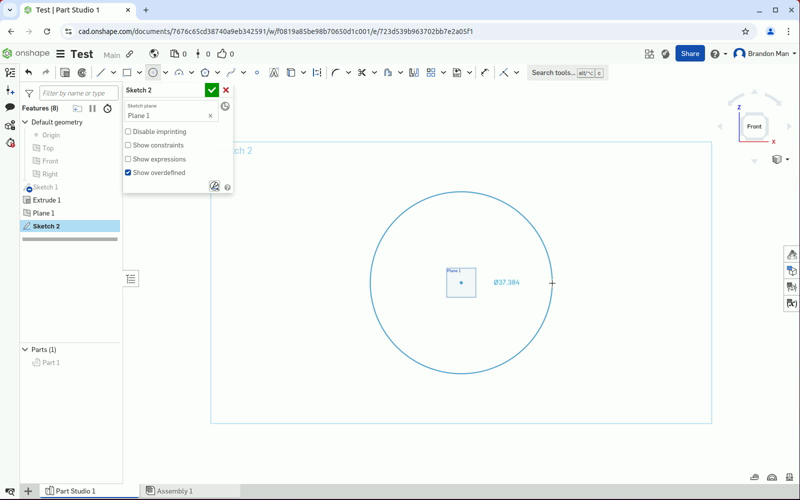
click(552, 282)
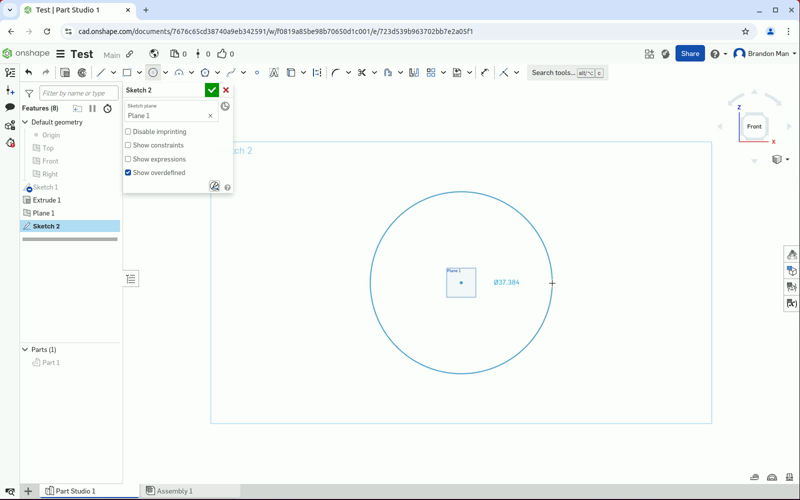
key(esc)
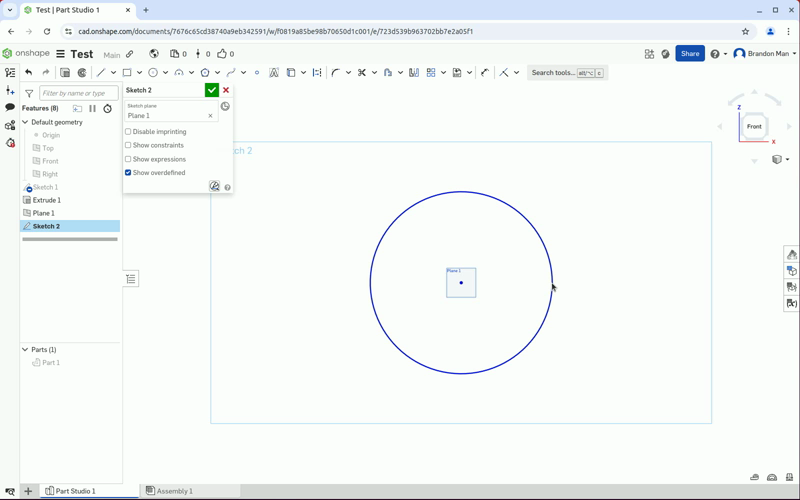
mouse_move(398, 261)
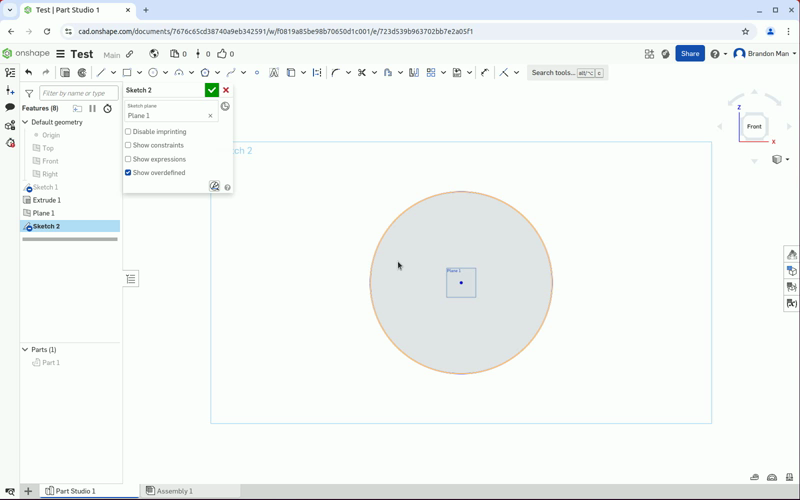
click(398, 261)
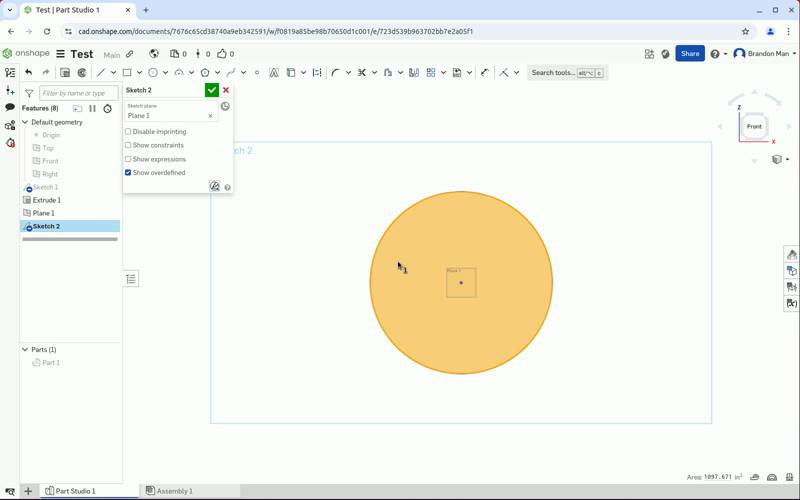
mouse_move(73, 352)
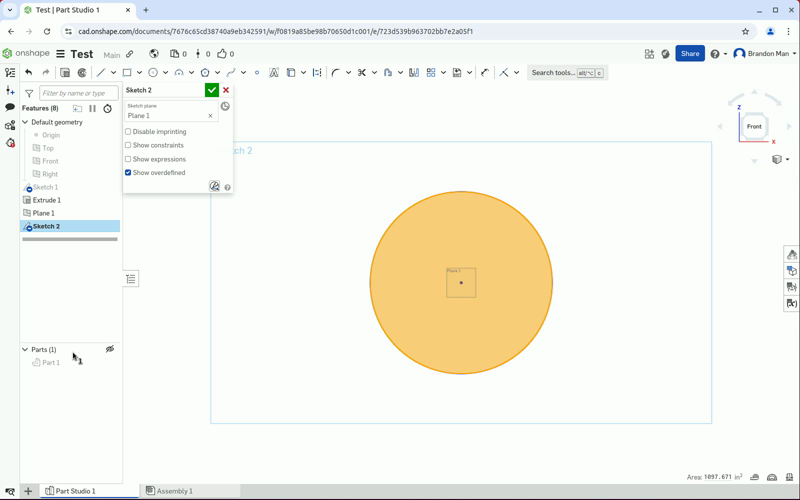
key(shift+y)
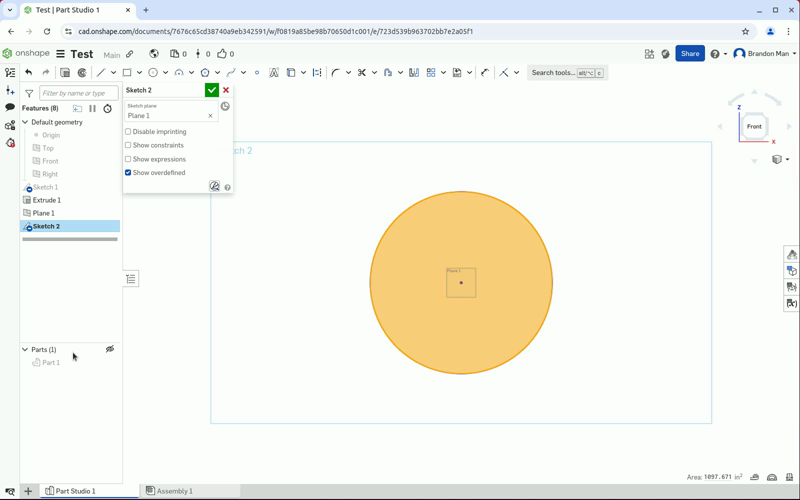
key(shift+e)
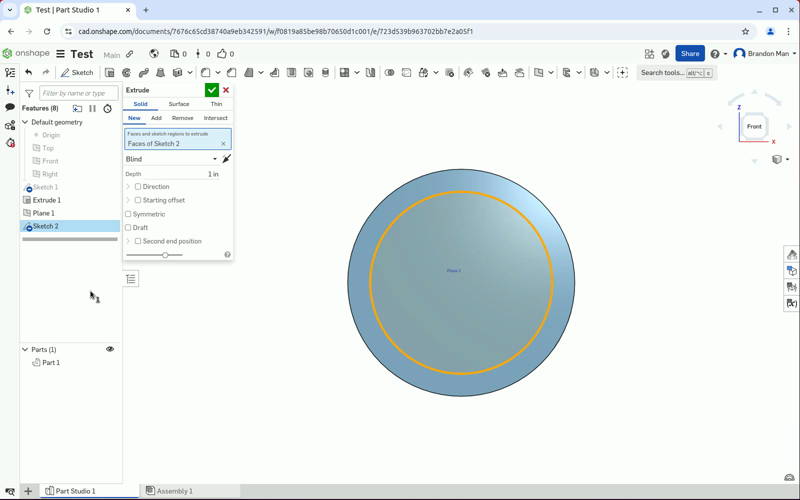
mouse_move(143, 106)
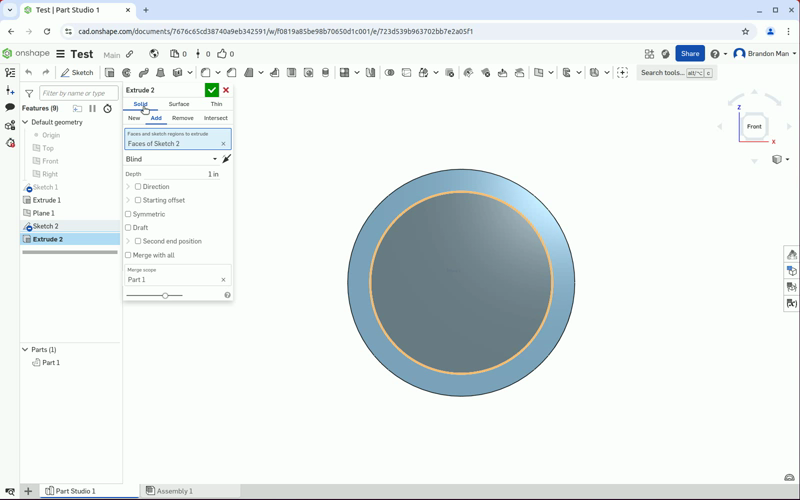
click(143, 106)
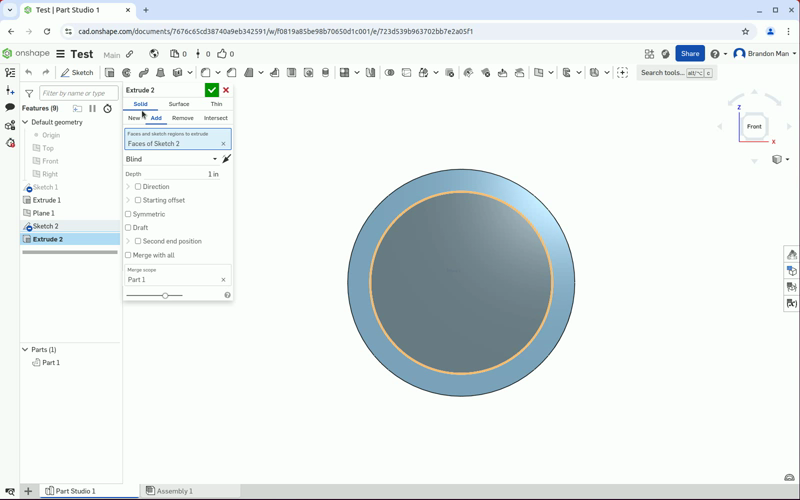
mouse_move(137, 120)
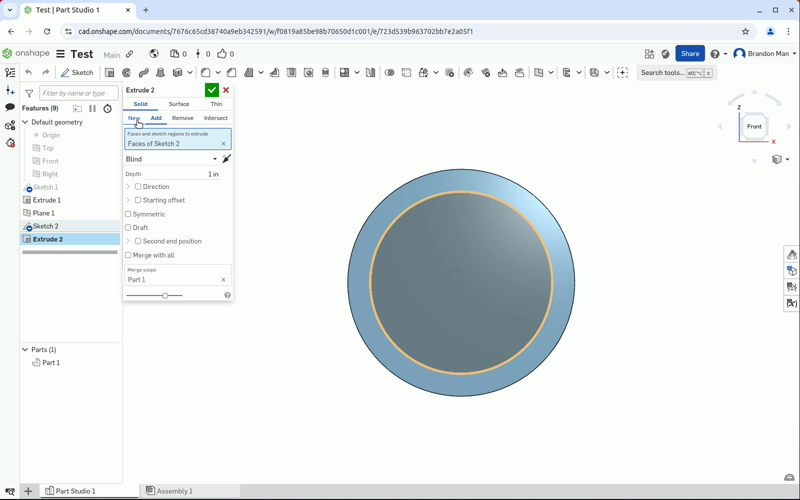
click(137, 120)
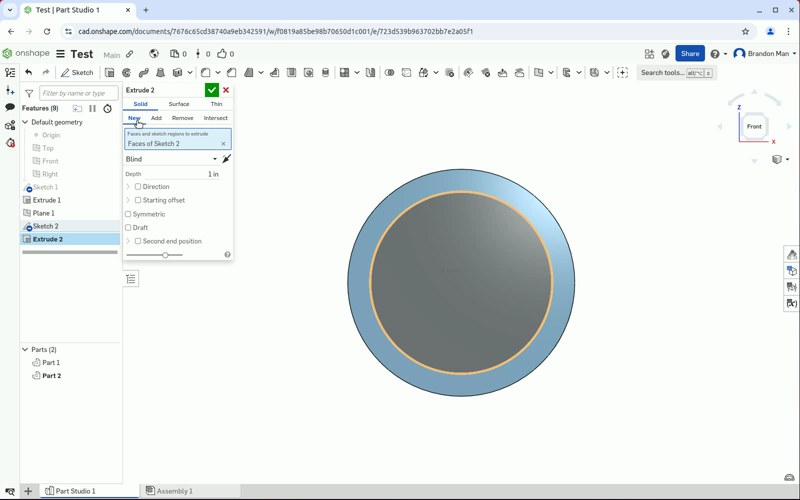
key(tab, 4)
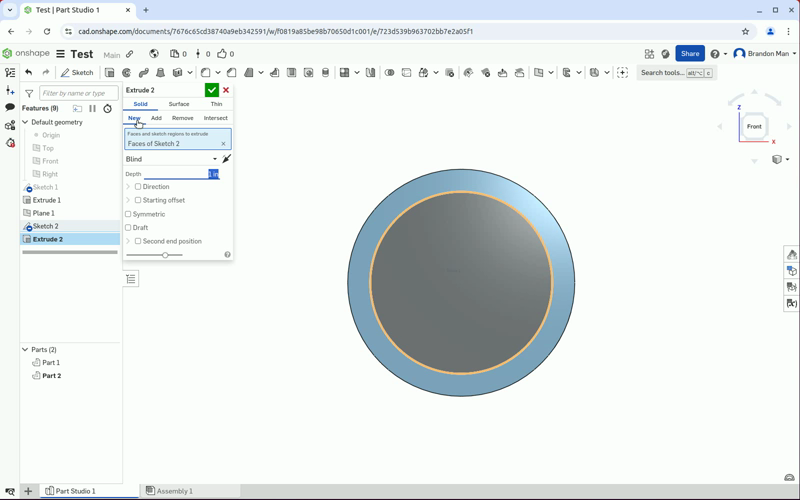
text(3.37)
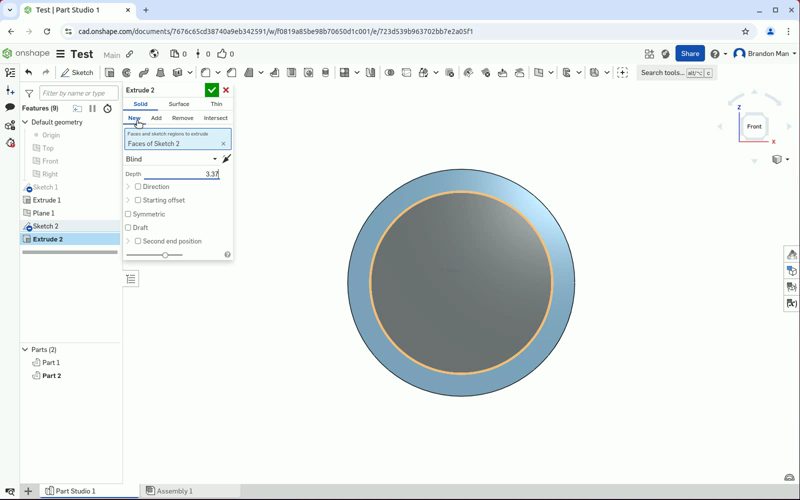
key(enter)
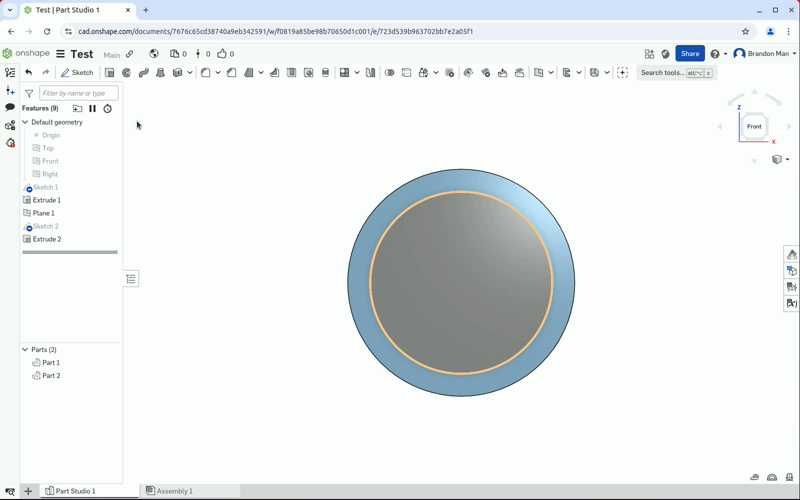
key(shift+h)
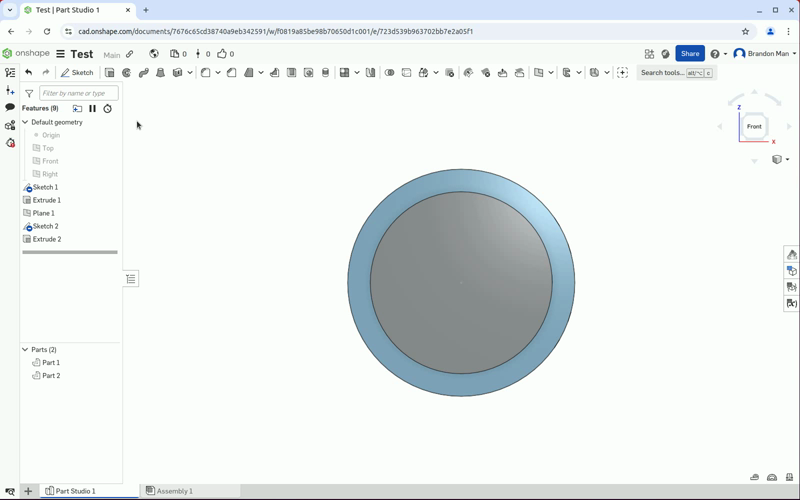
key(shift+h)
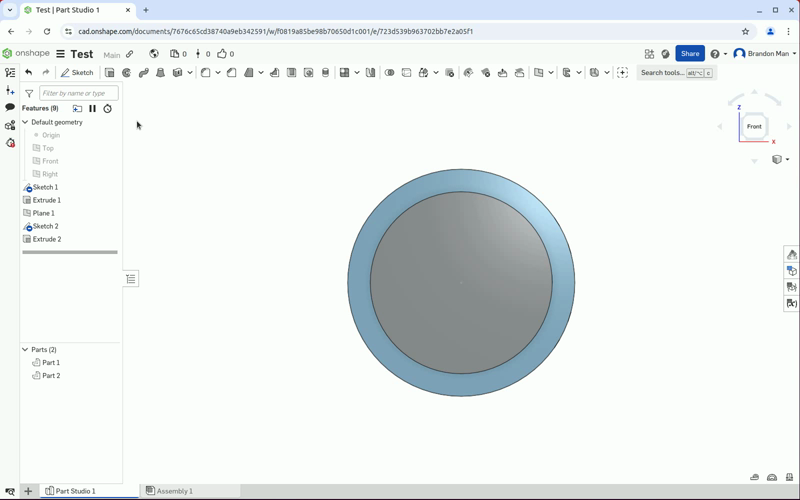
key(shift+7)
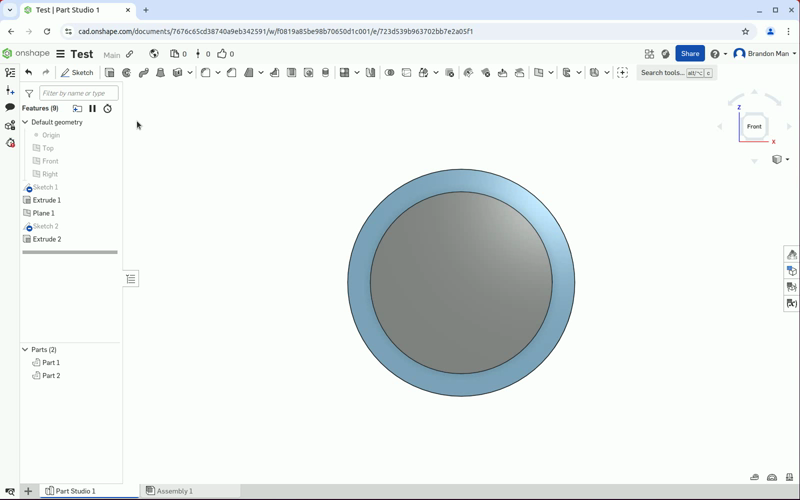
key(left, 2)
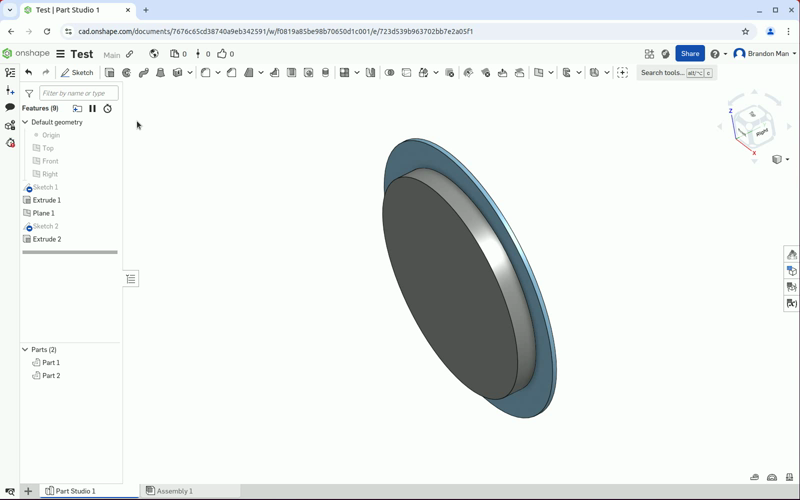
key(down, 2)
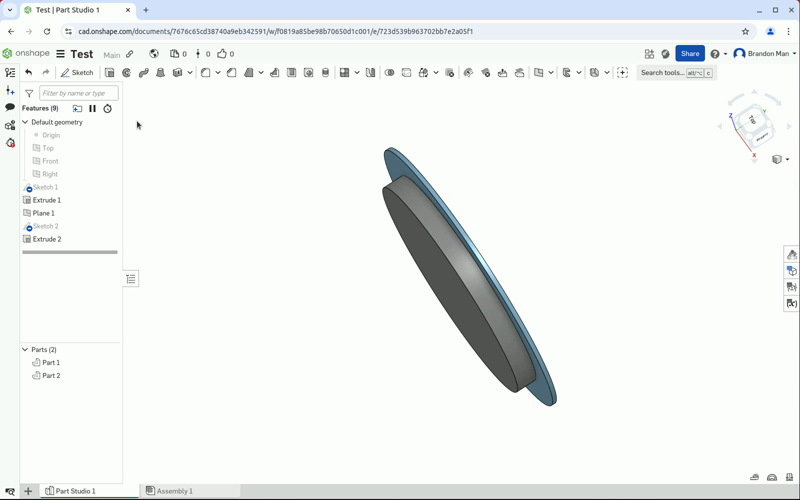
key(up, 2)
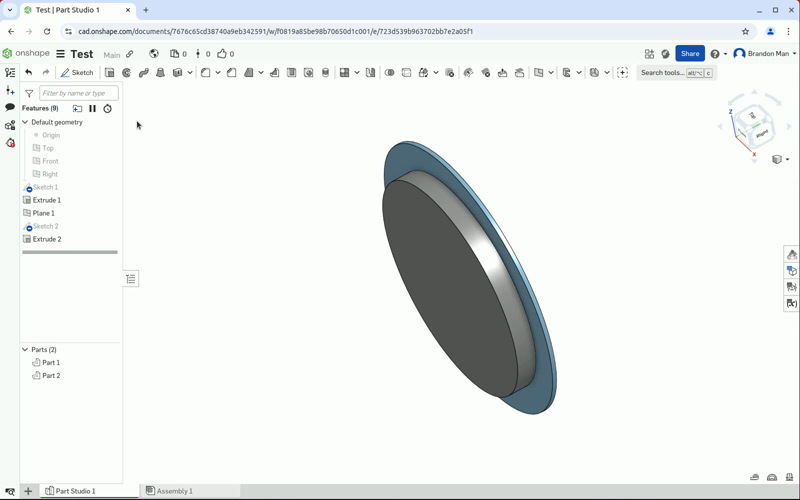
key(right, 2)
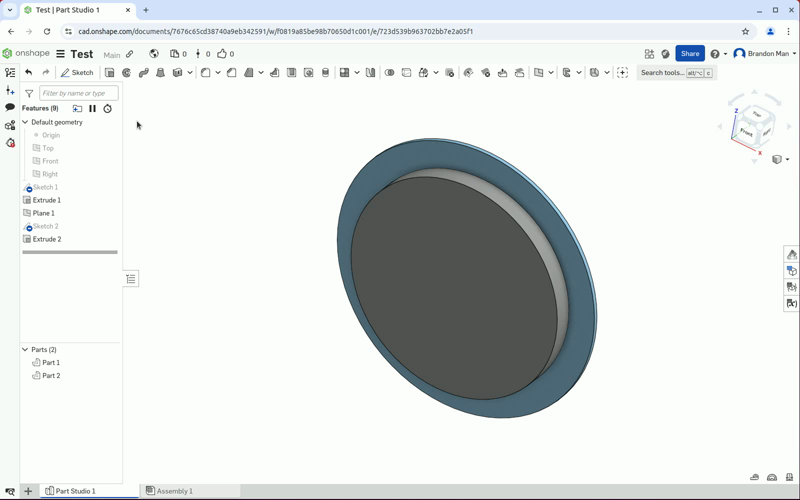
mouse_move(73, 189)
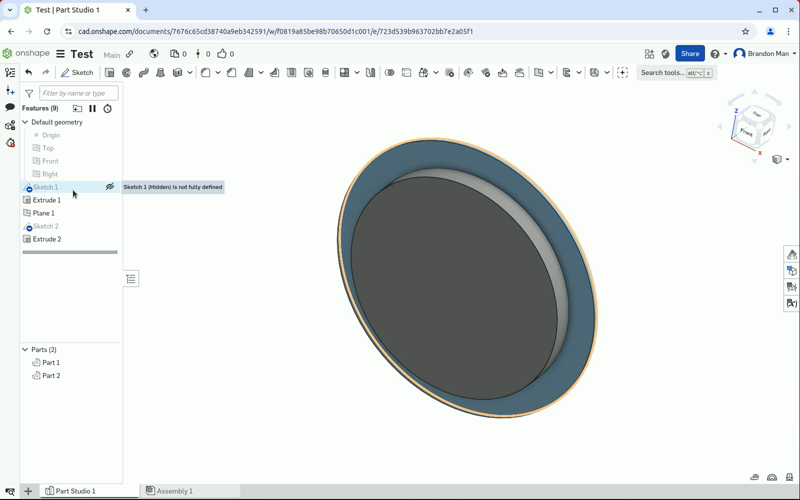
click(73, 189)